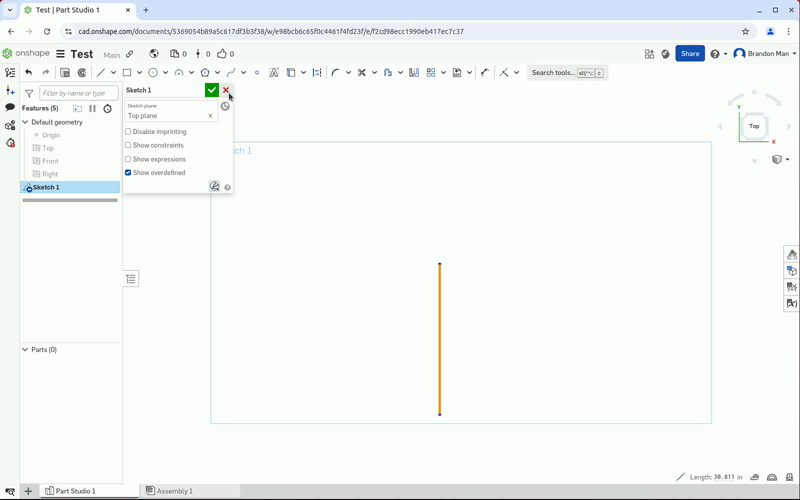
key(shift+h)
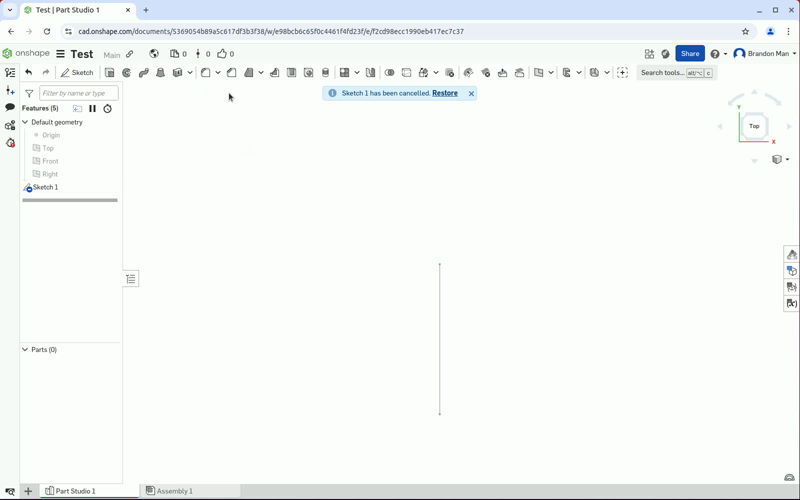
key(shift+s)
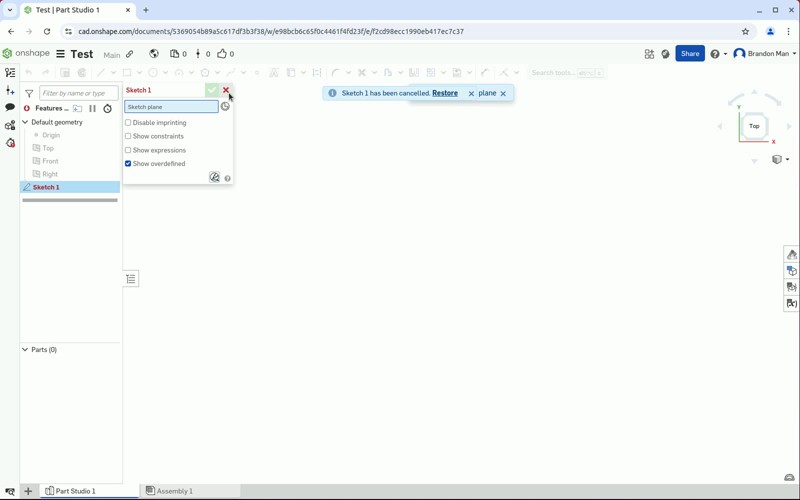
mouse_move(73, 150)
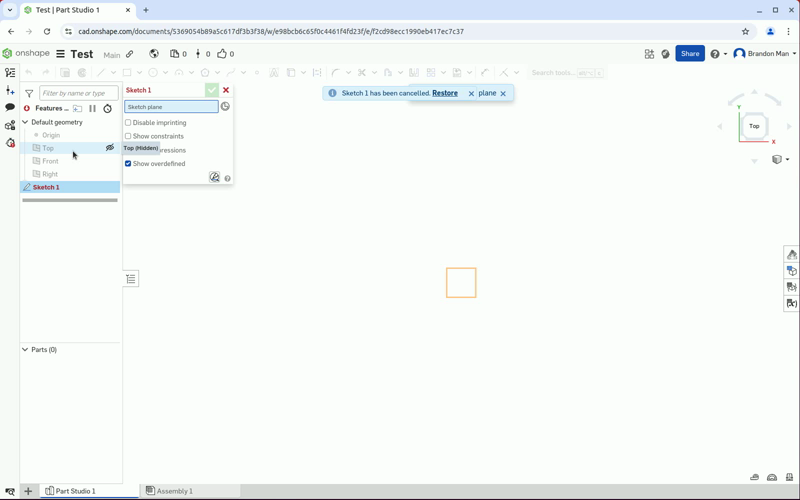
click(73, 150)
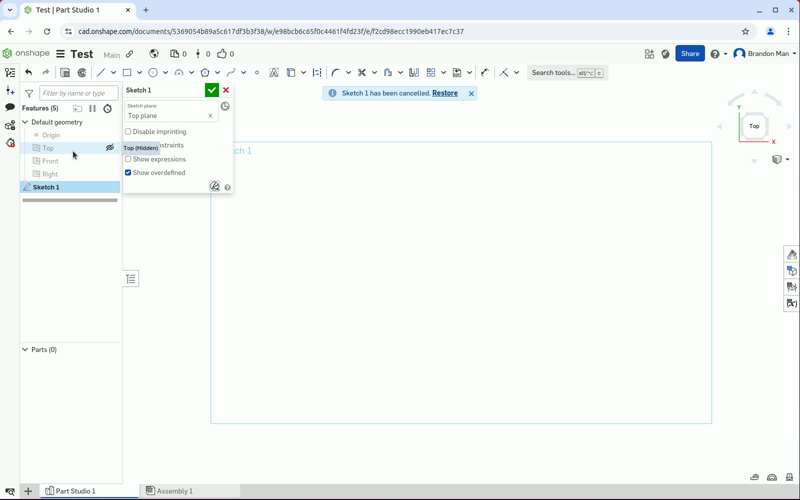
mouse_move(73, 352)
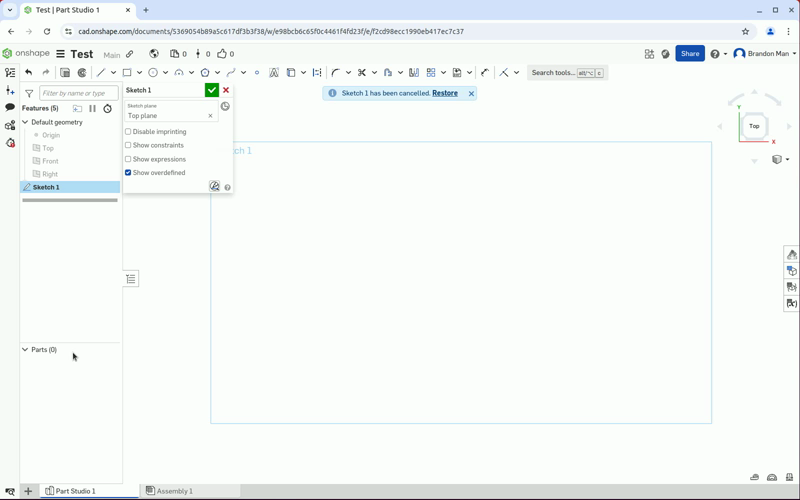
key(y)
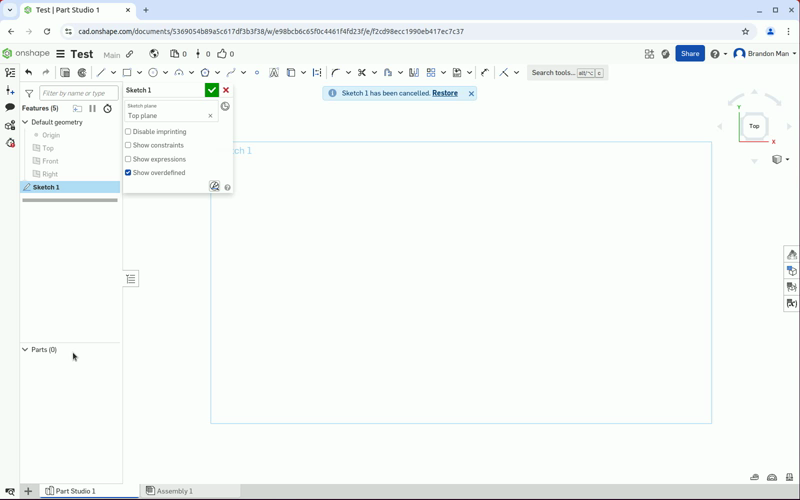
key(c)
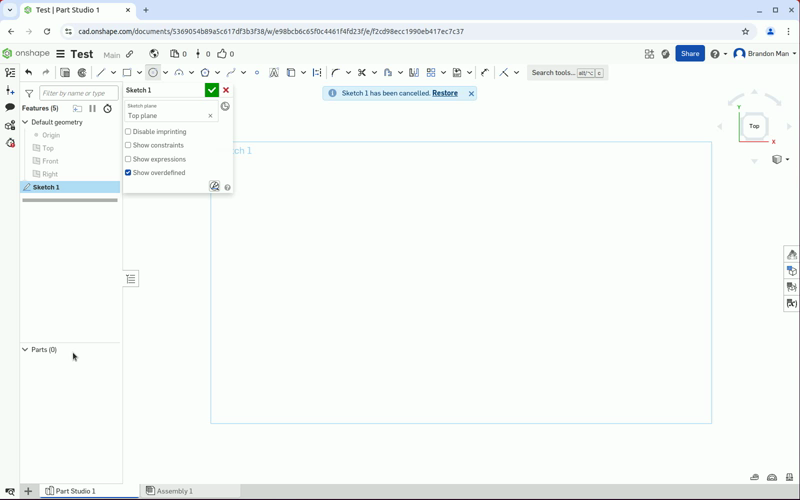
key_down(shift)
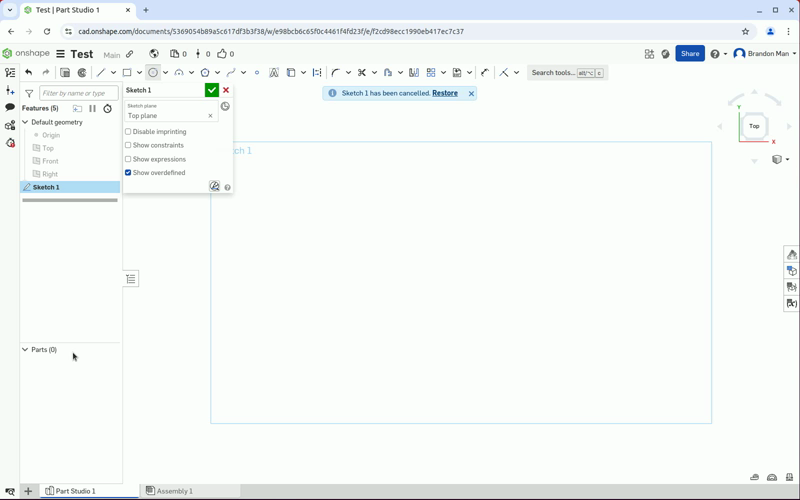
mouse_move(461, 282)
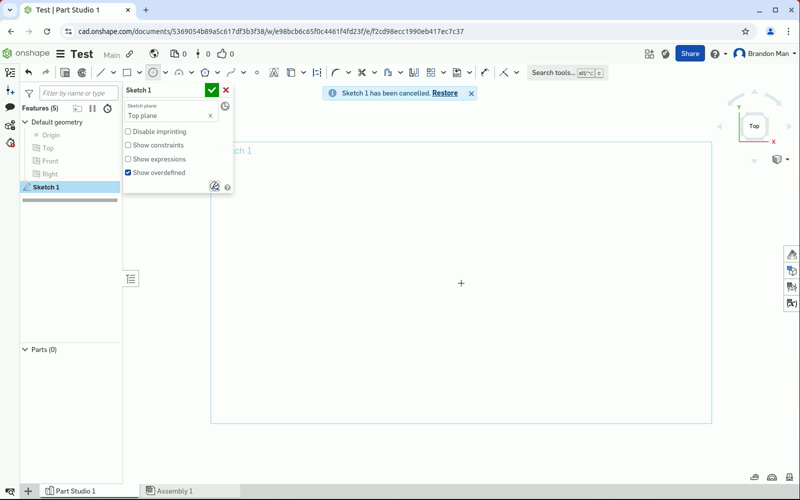
click(461, 282)
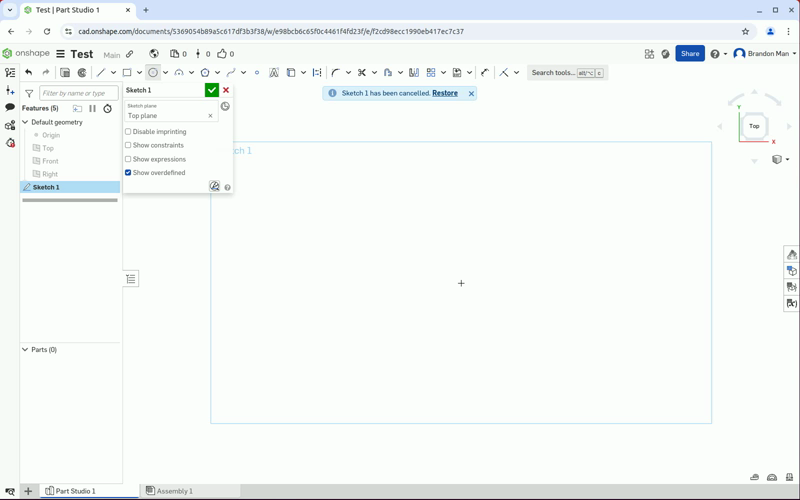
key_up(shift)
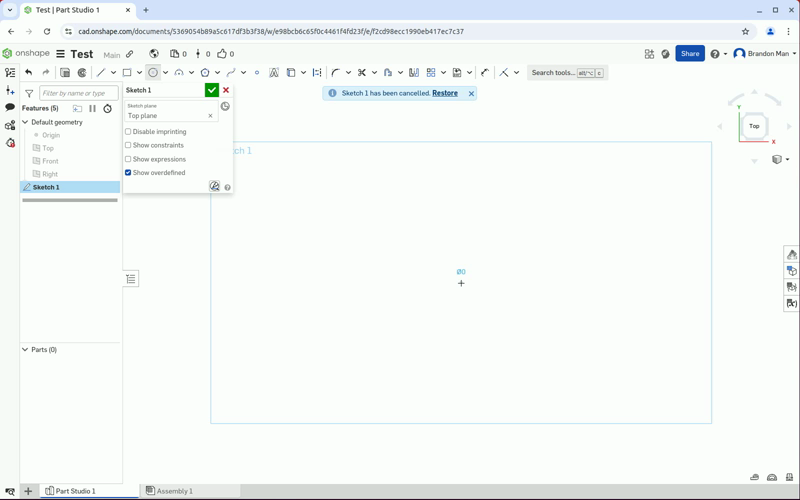
mouse_move(574, 282)
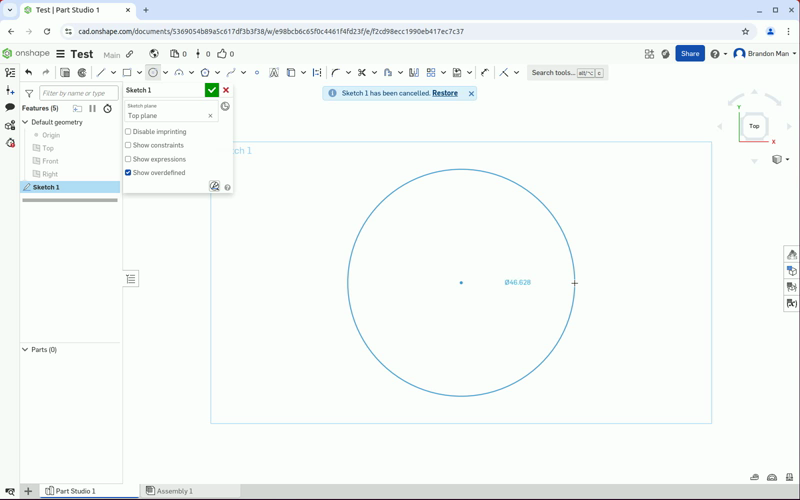
click(574, 282)
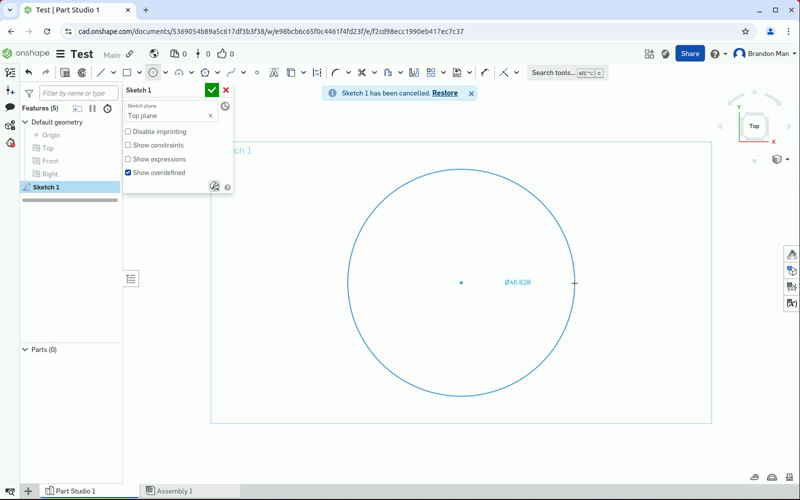
key(esc)
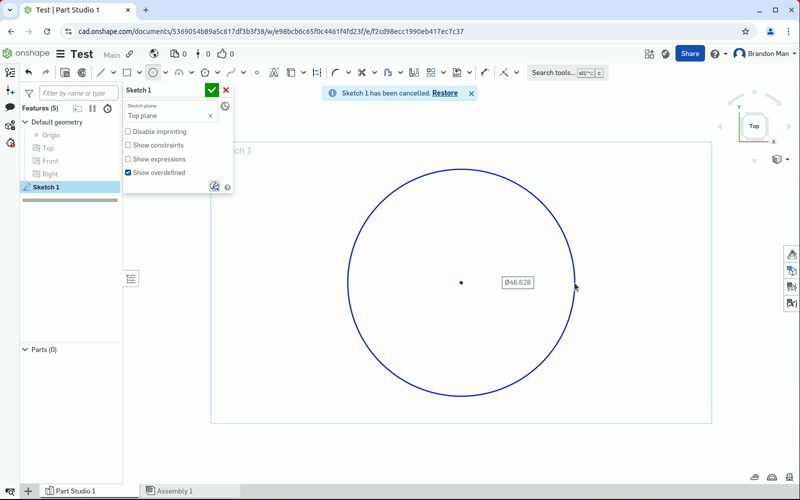
mouse_move(433, 272)
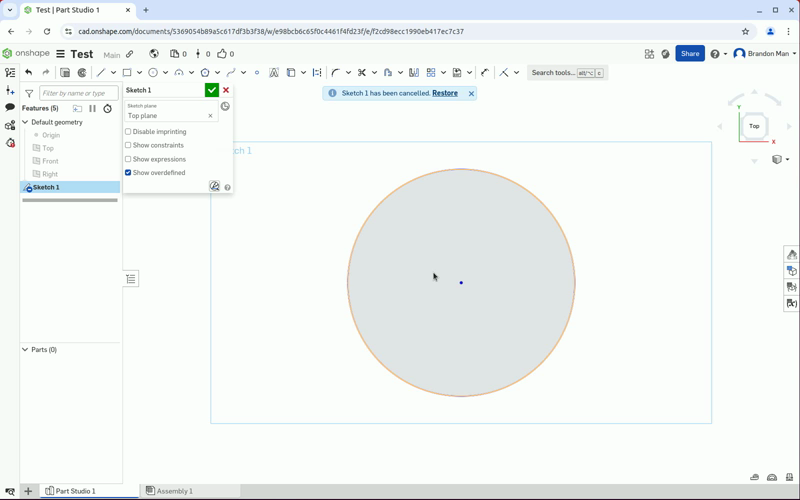
click(433, 272)
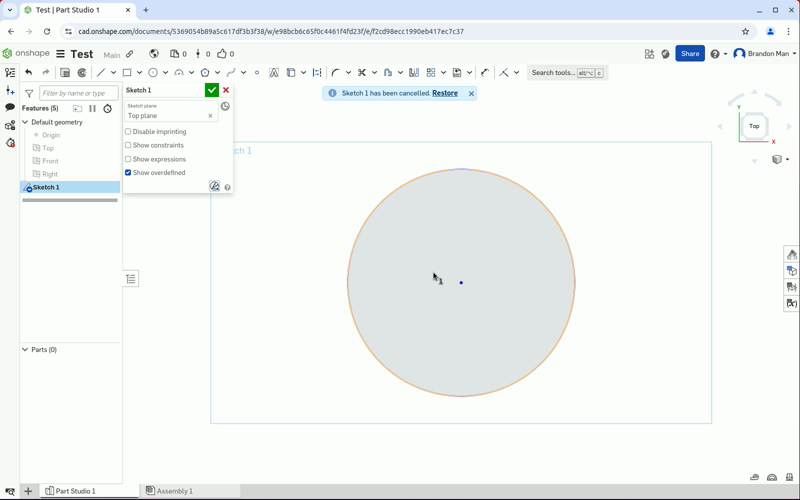
mouse_move(73, 352)
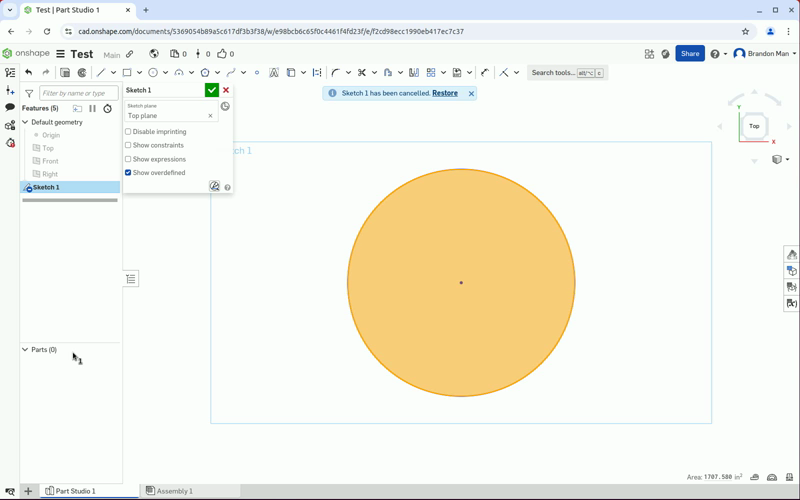
key(shift+y)
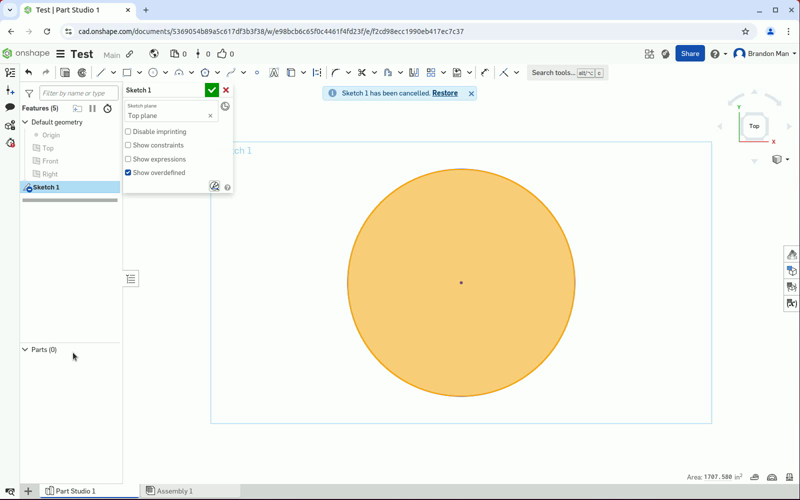
key(shift+e)
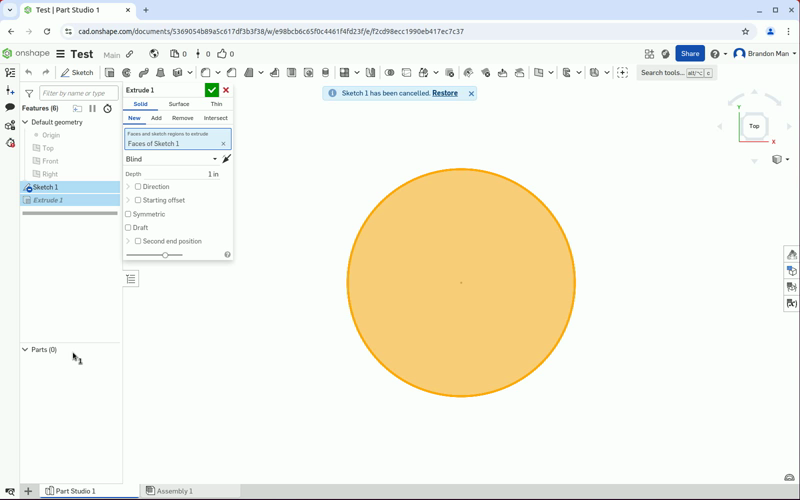
mouse_move(143, 106)
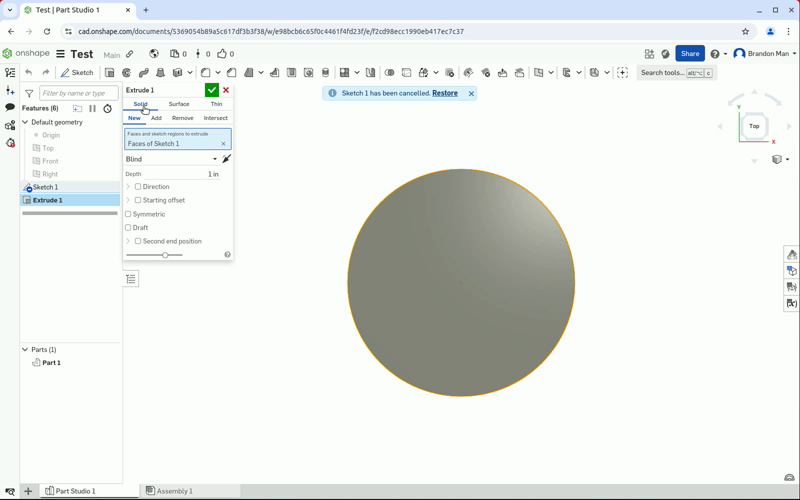
click(143, 106)
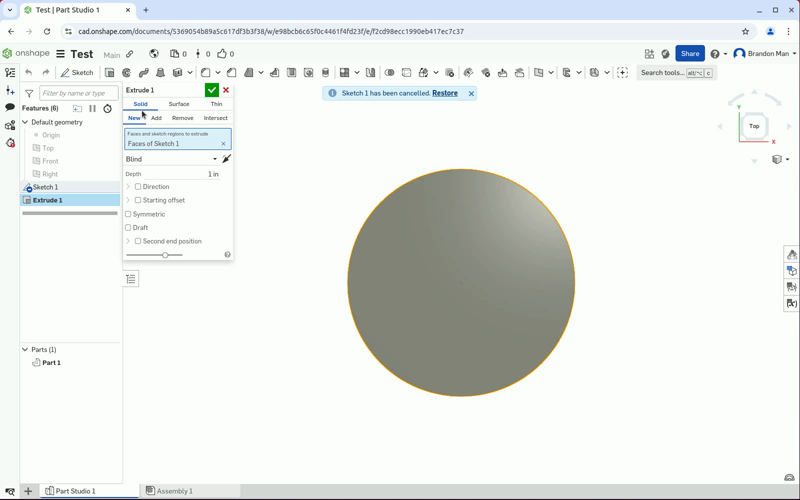
mouse_move(137, 120)
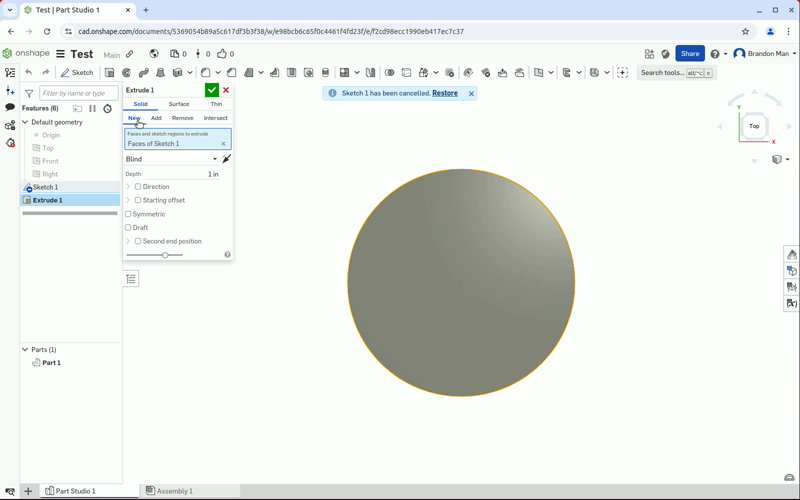
click(137, 120)
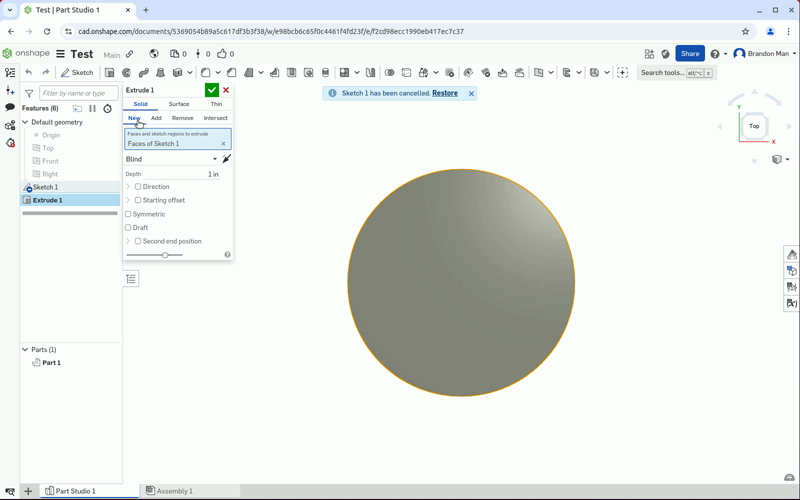
key(tab, 4)
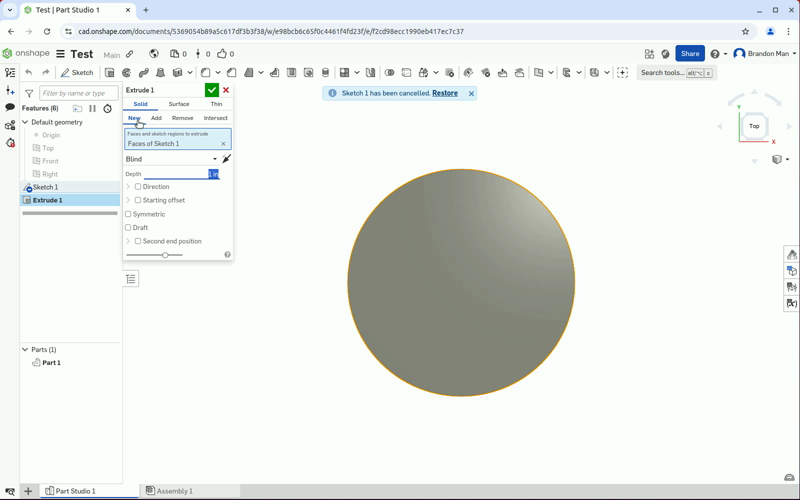
text(14.202)
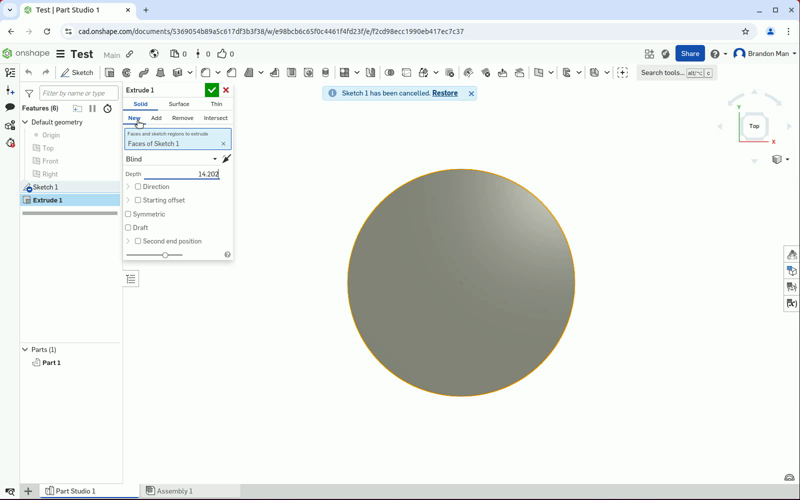
key(enter)
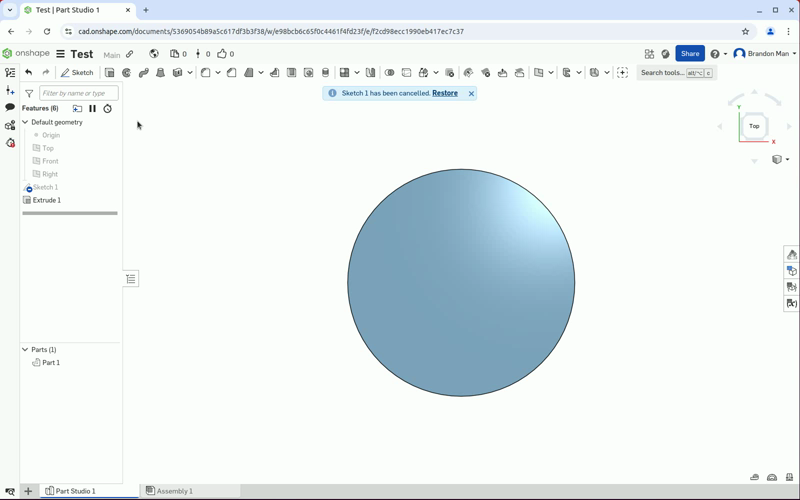
key(shift+h)
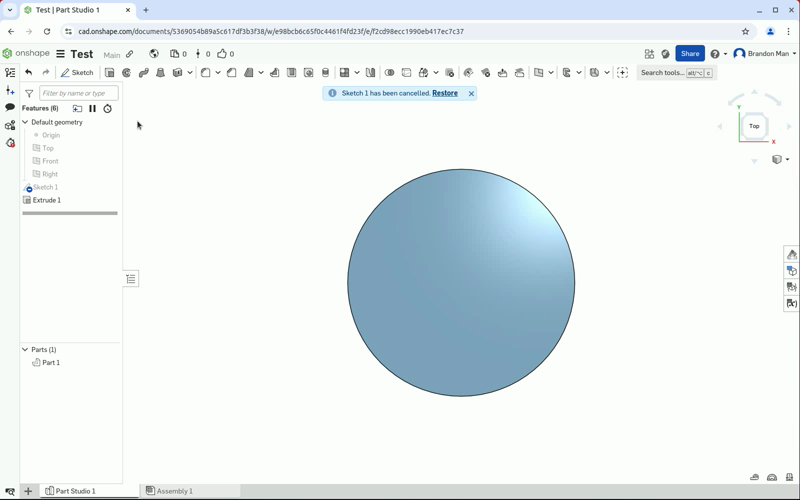
key(shift+h)
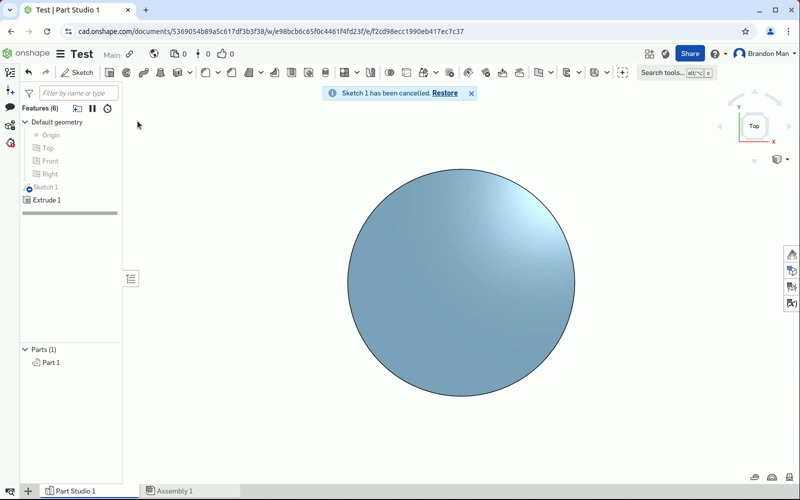
mouse_move(73, 189)
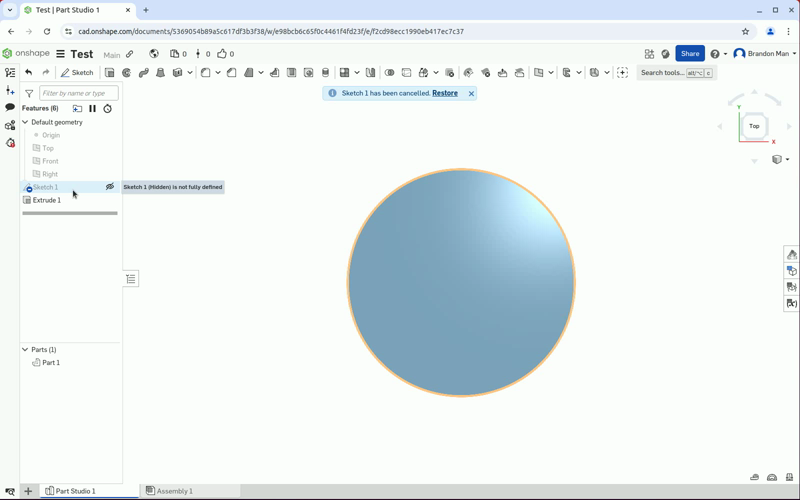
click(73, 189)
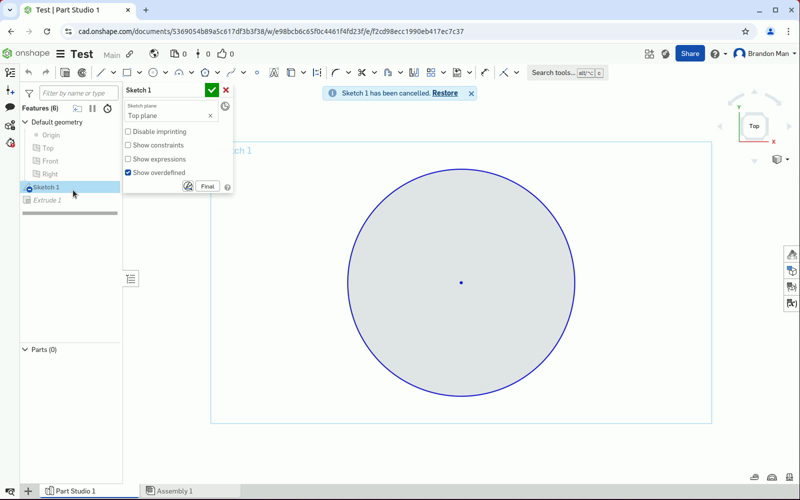
mouse_move(229, 92)
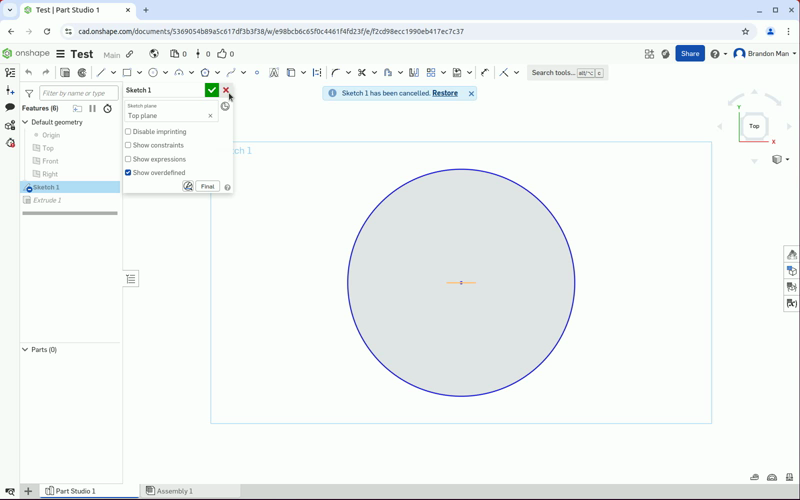
click(229, 92)
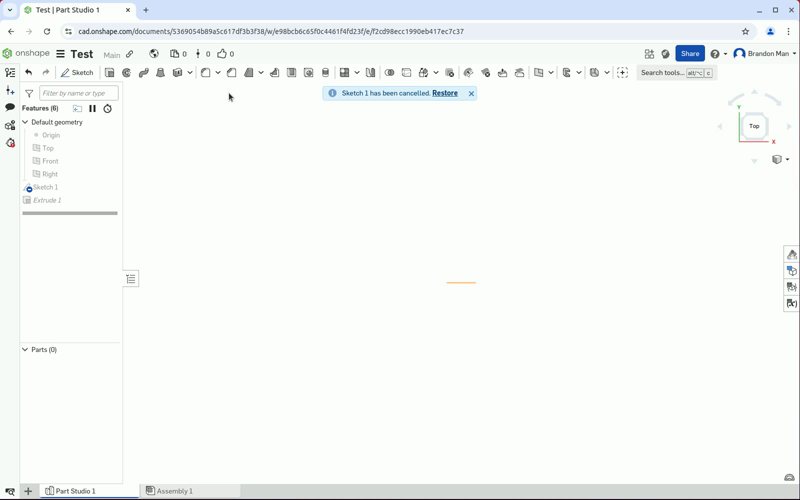
mouse_move(541, 75)
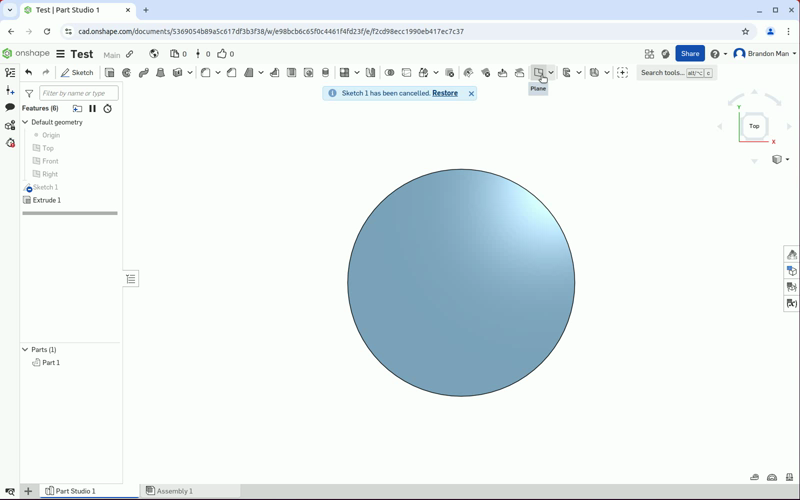
click(541, 75)
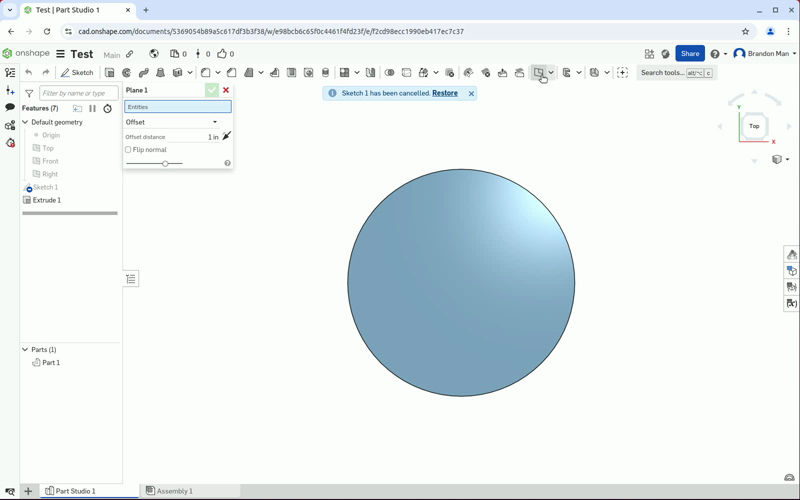
mouse_move(73, 150)
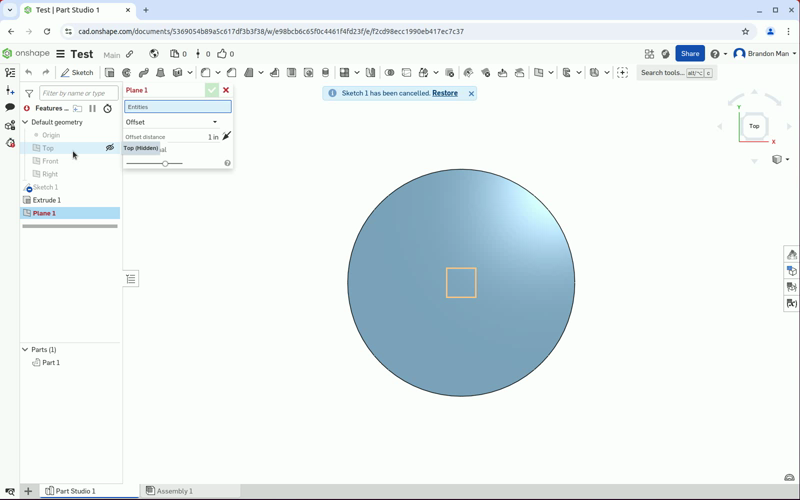
click(73, 150)
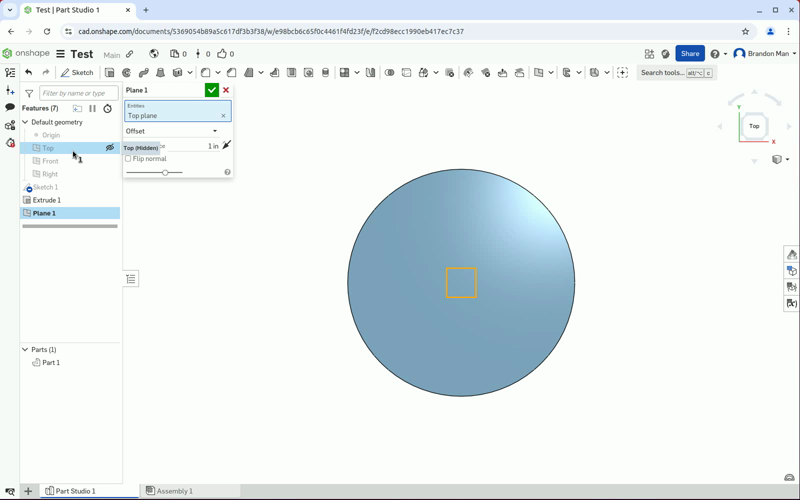
key(tab, 2)
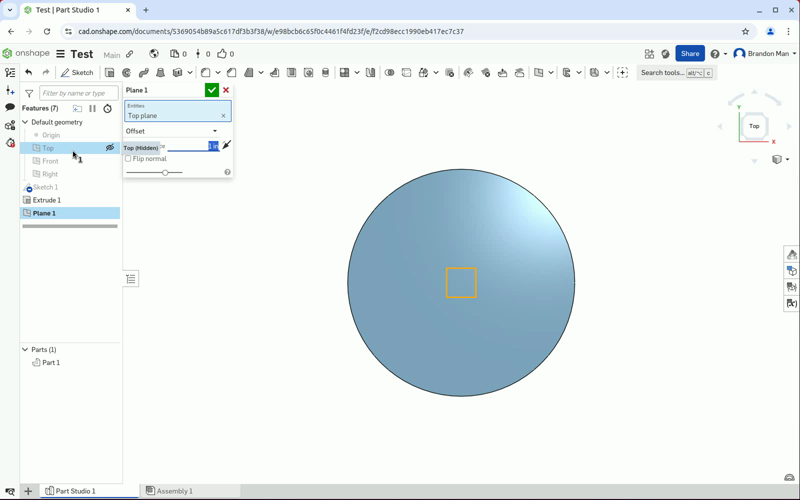
text(14.204)
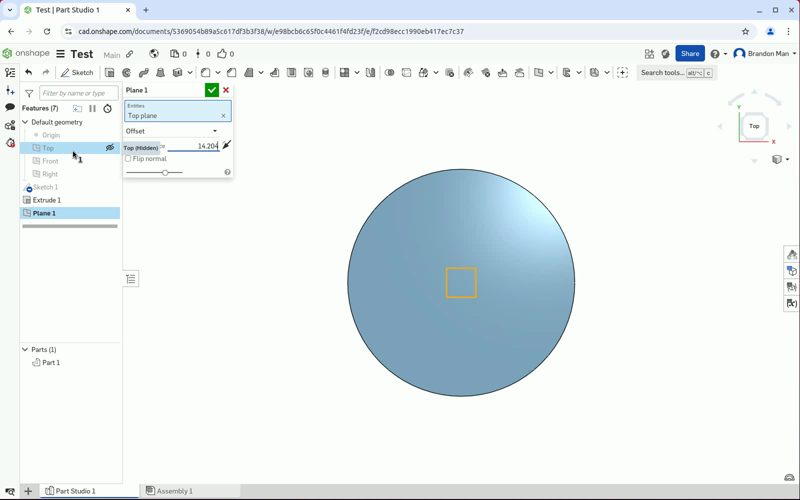
key(enter, 2)
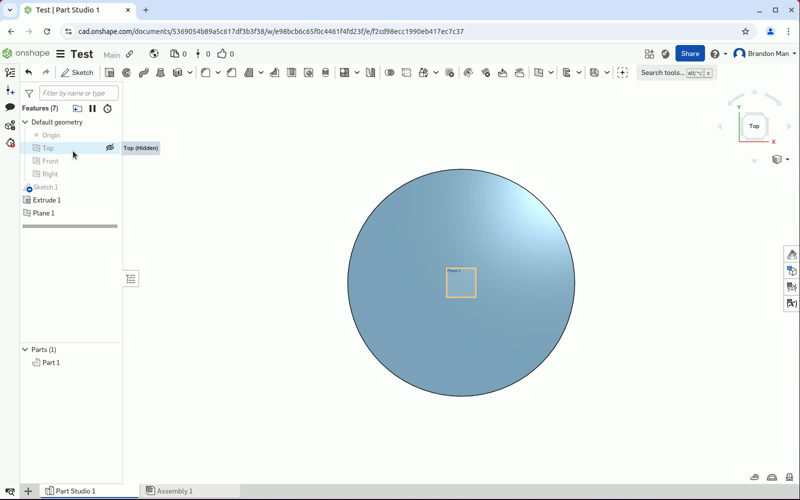
key(shift+s)
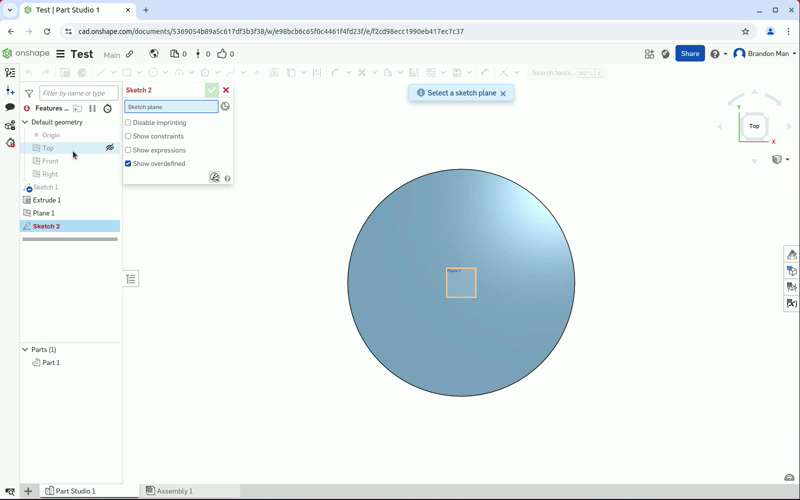
mouse_move(73, 215)
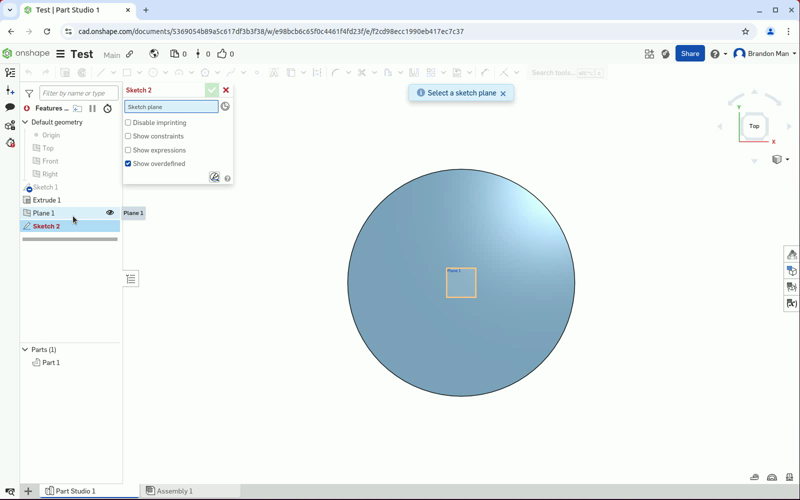
click(73, 215)
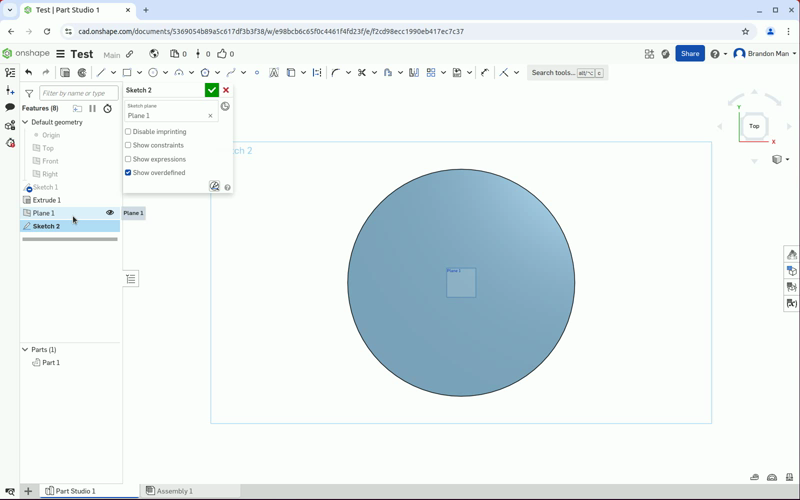
mouse_move(73, 352)
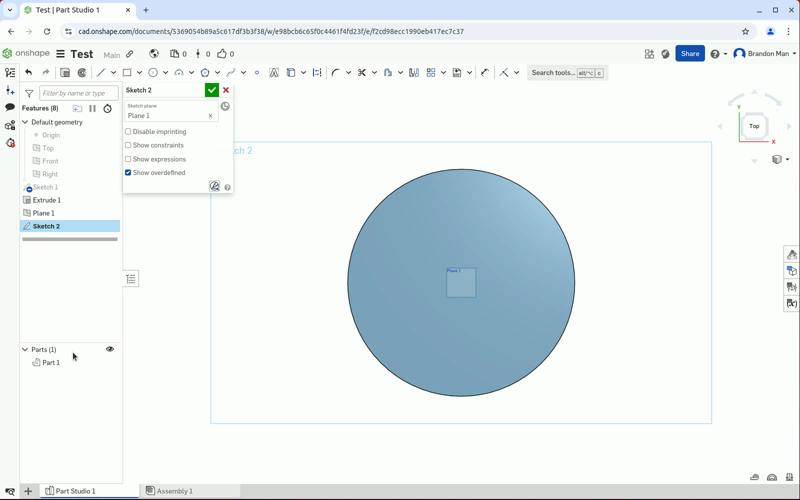
key(y)
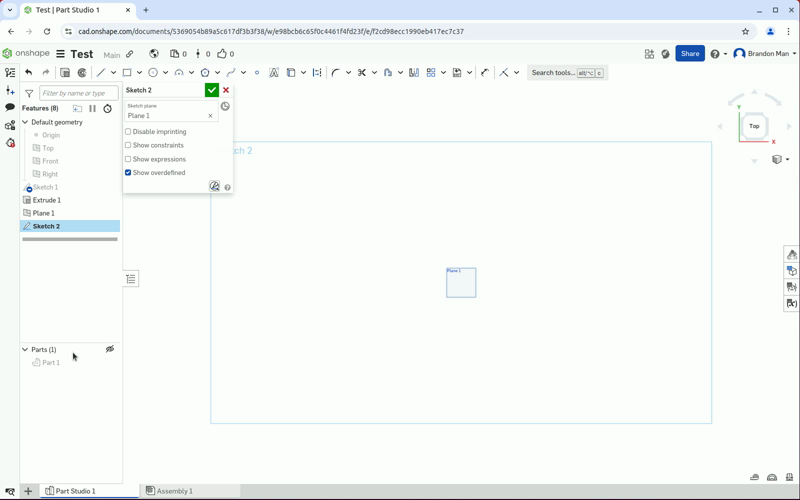
key(c)
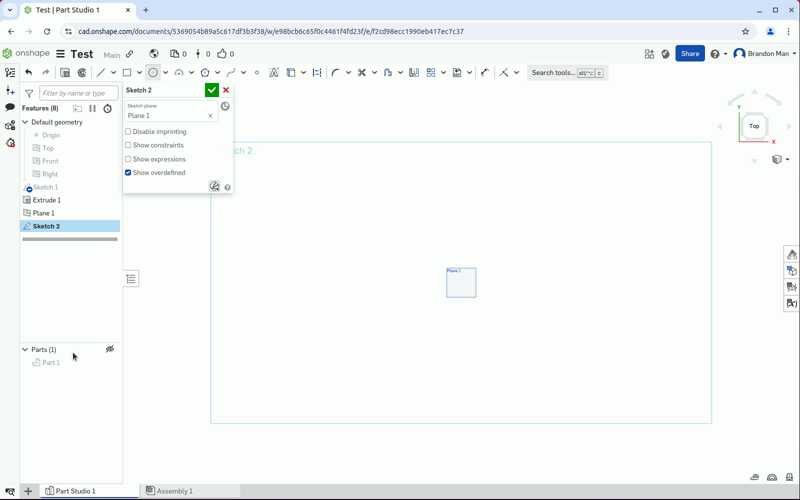
key_down(shift)
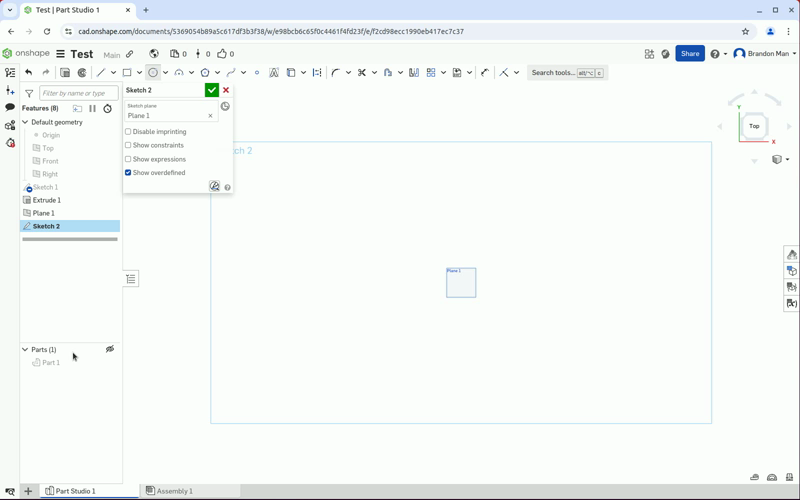
mouse_move(460, 282)
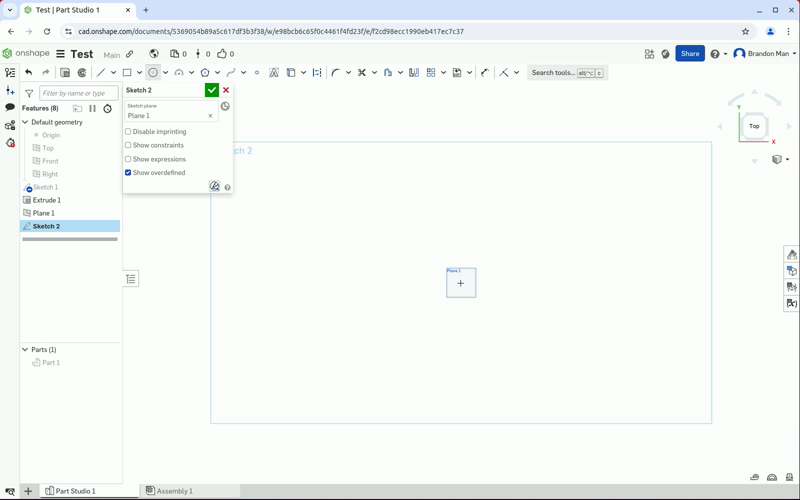
click(460, 282)
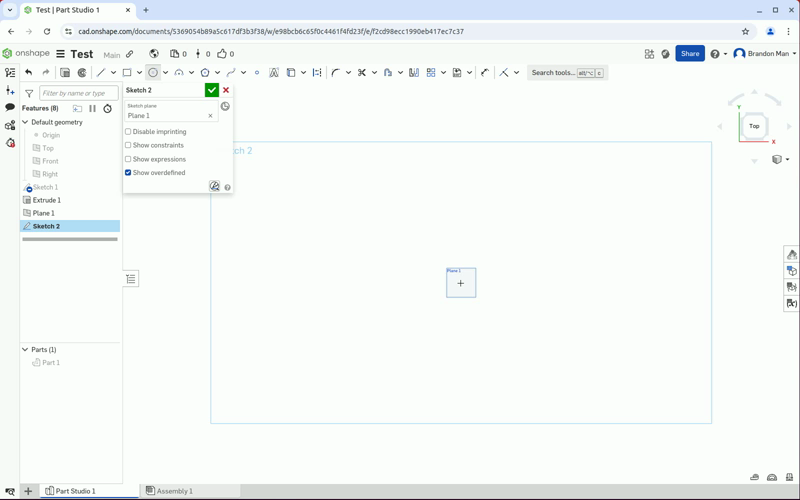
key_up(shift)
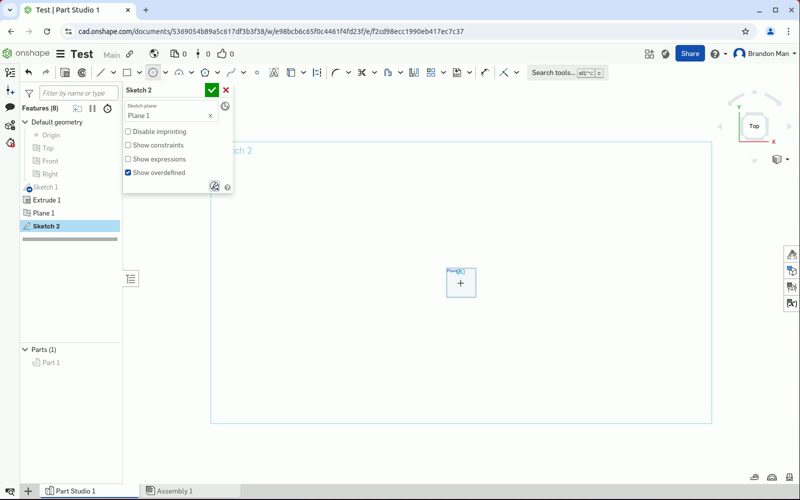
mouse_move(511, 282)
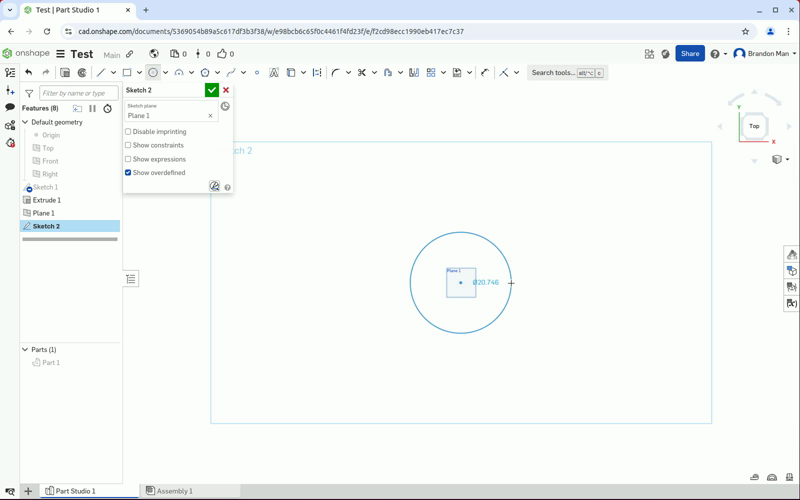
click(511, 282)
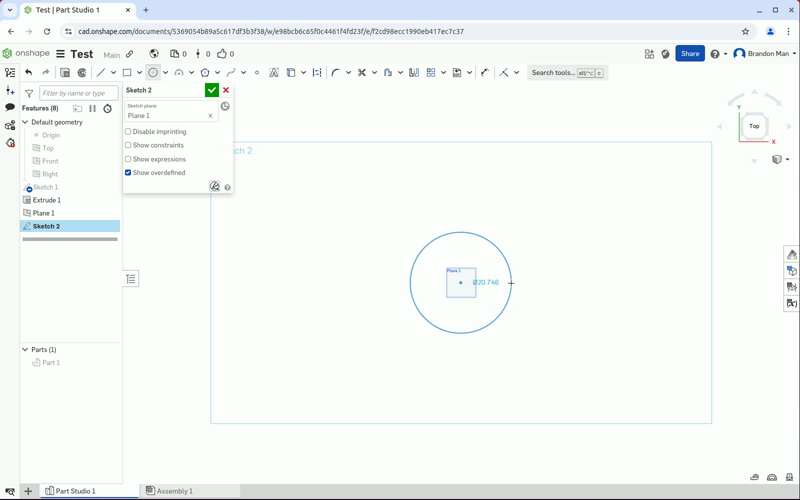
key(esc)
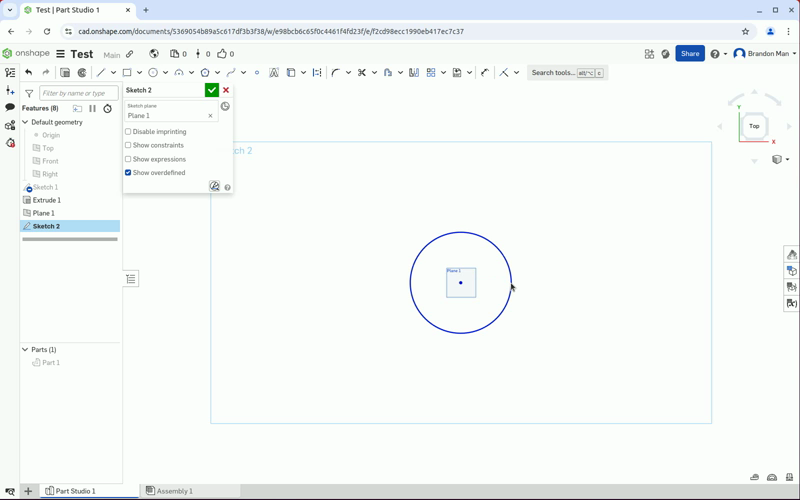
mouse_move(443, 272)
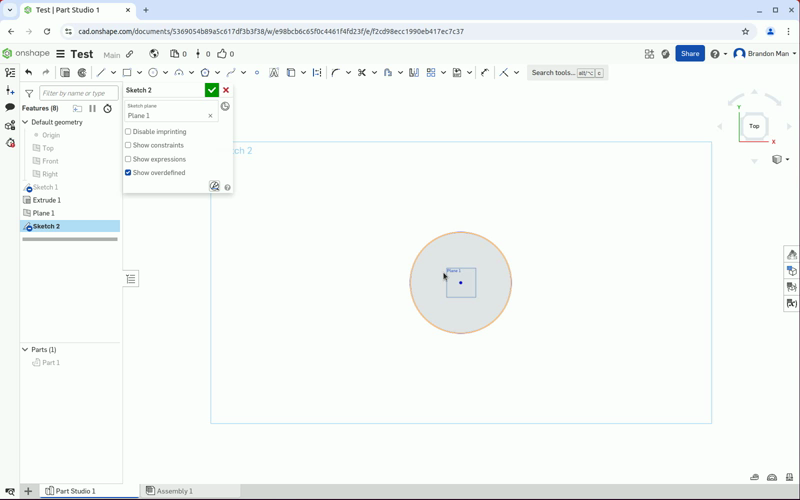
click(443, 272)
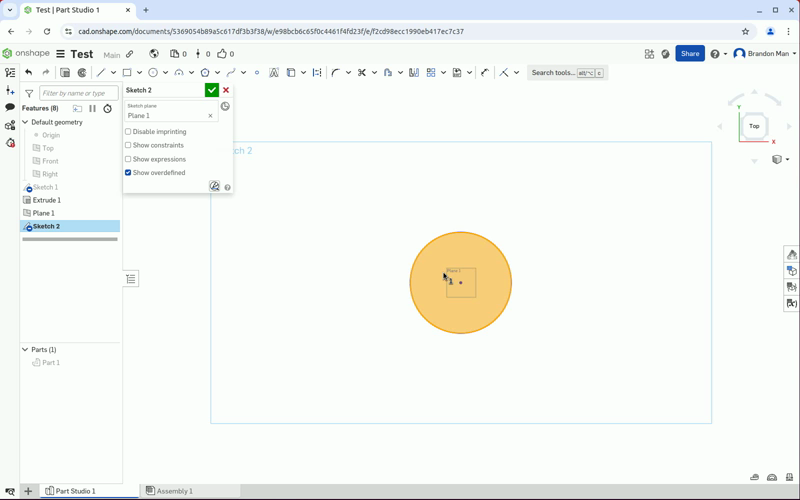
mouse_move(73, 352)
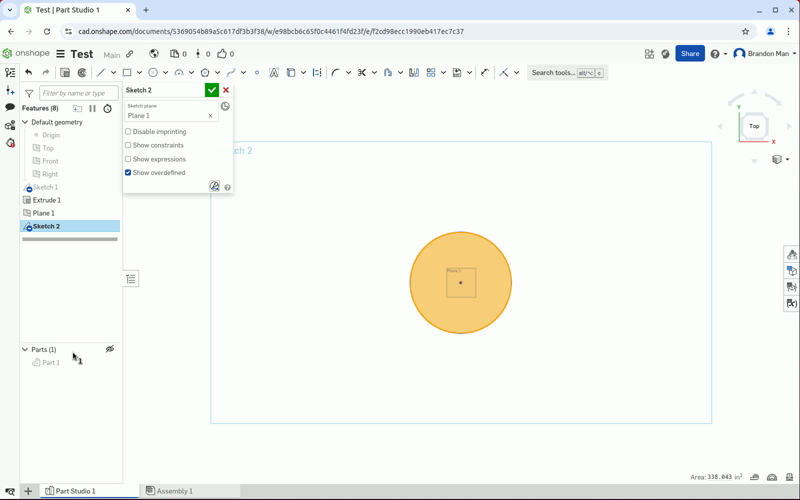
key(shift+y)
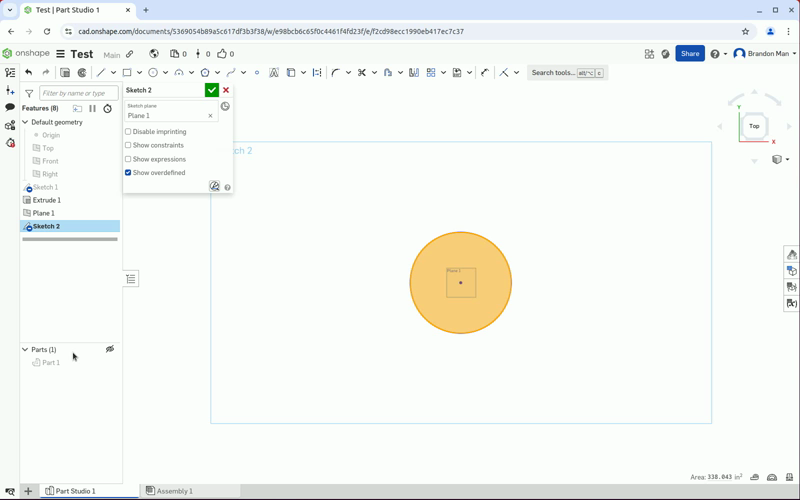
key(shift+e)
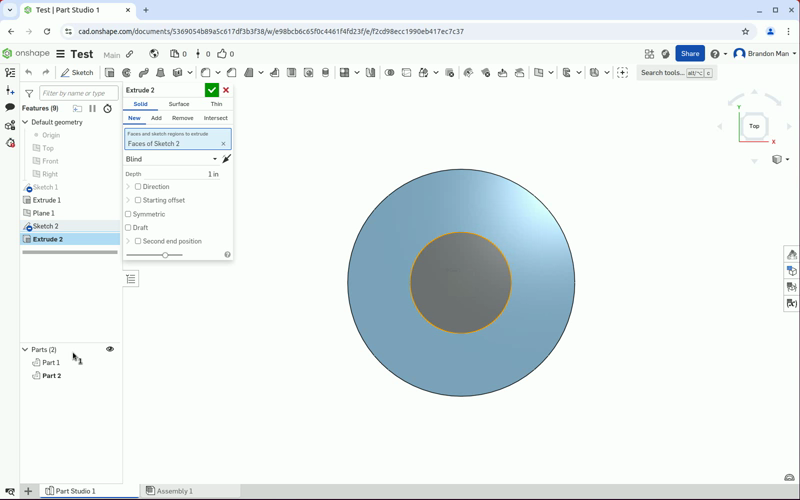
mouse_move(143, 106)
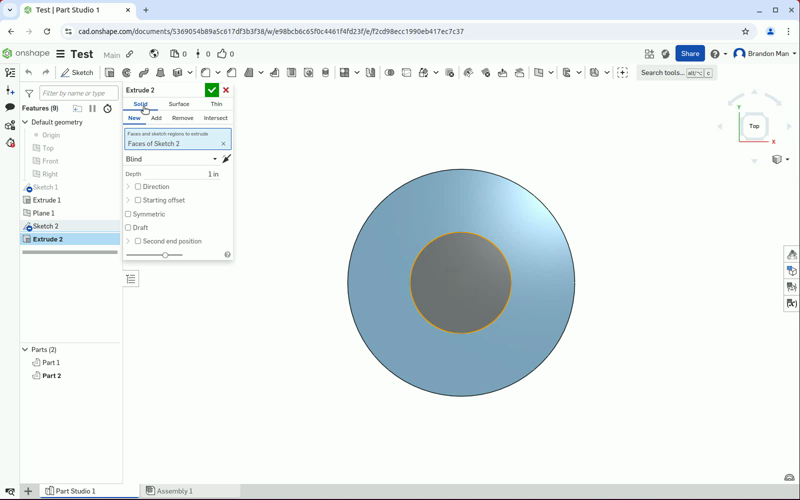
click(143, 106)
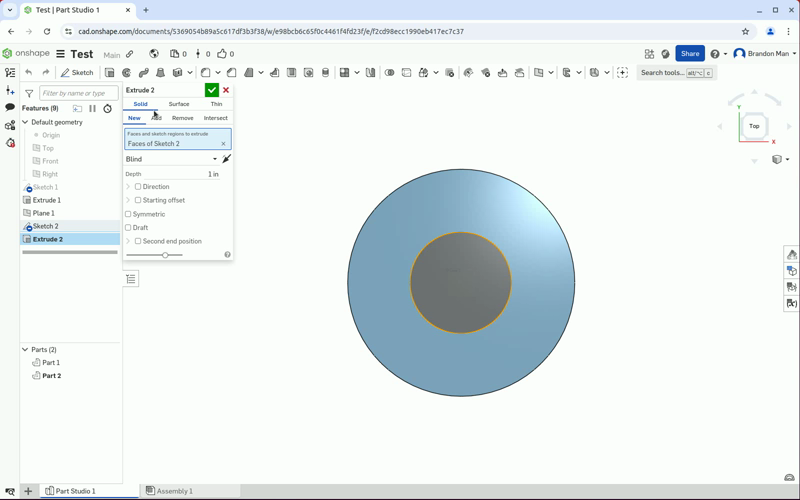
mouse_move(186, 120)
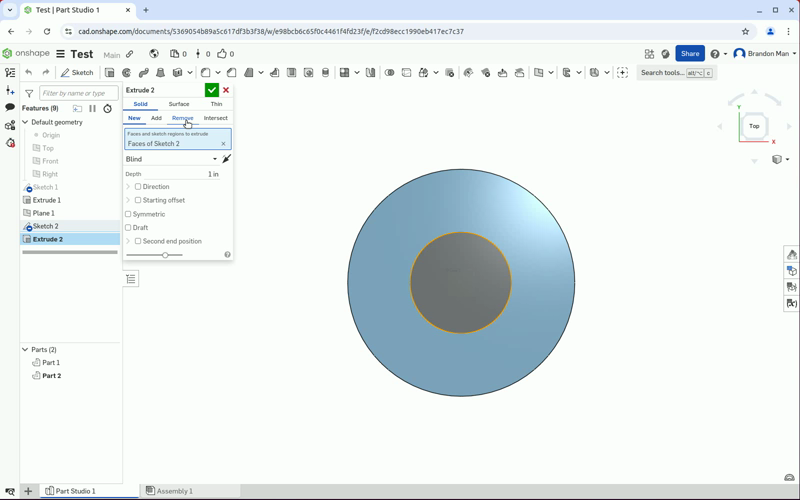
click(186, 120)
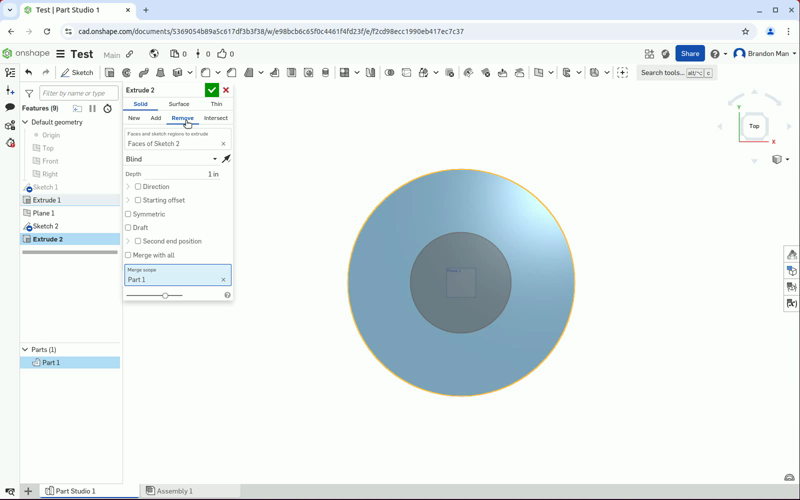
key(tab, 4)
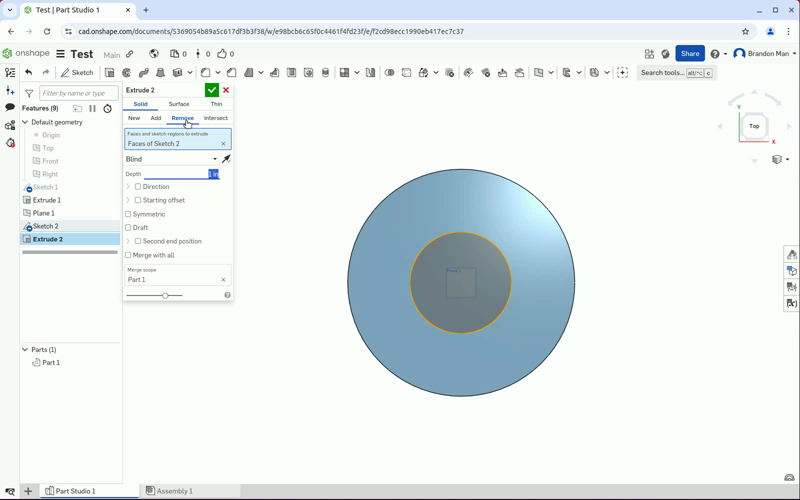
text(14.202)
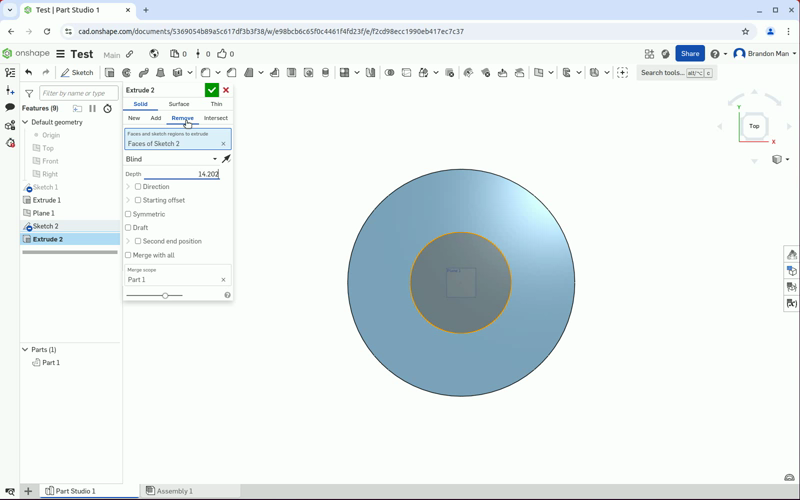
key(tab, 6)
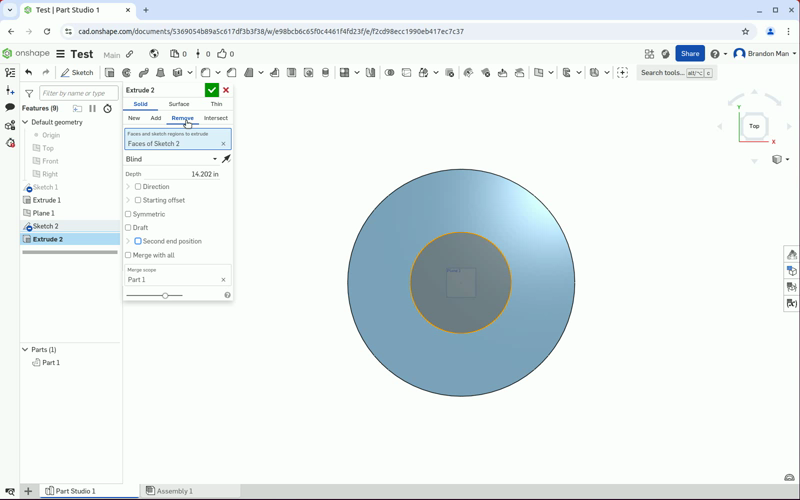
key(space)
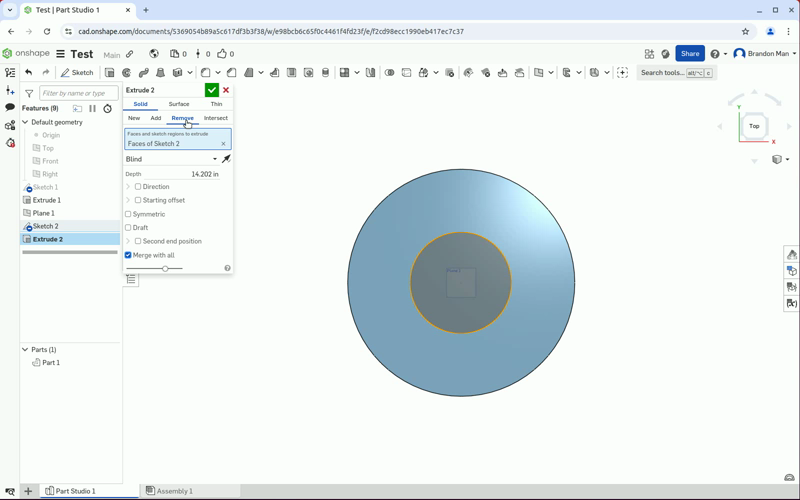
key(enter)
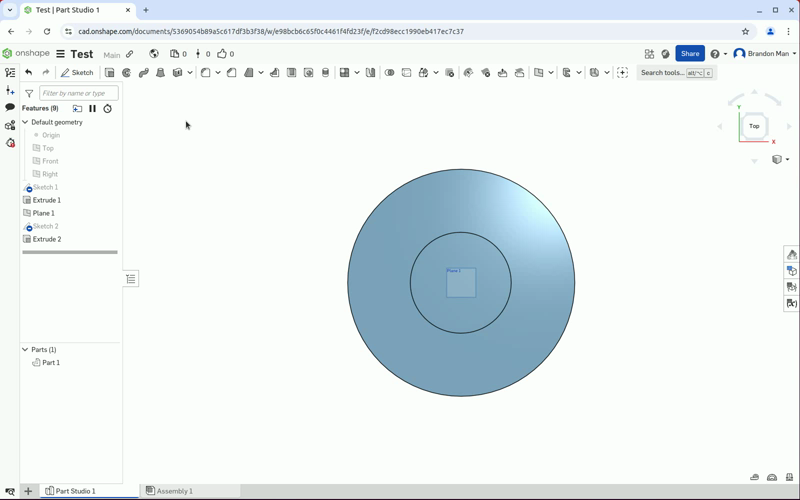
key(shift+h)
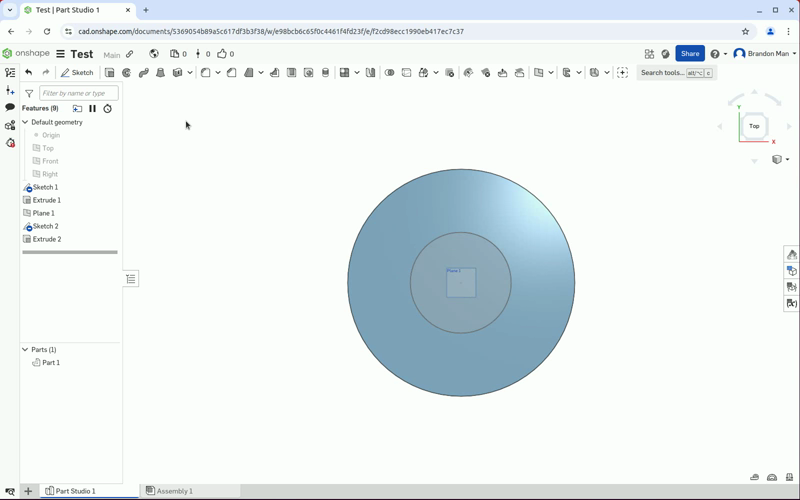
key(shift+h)
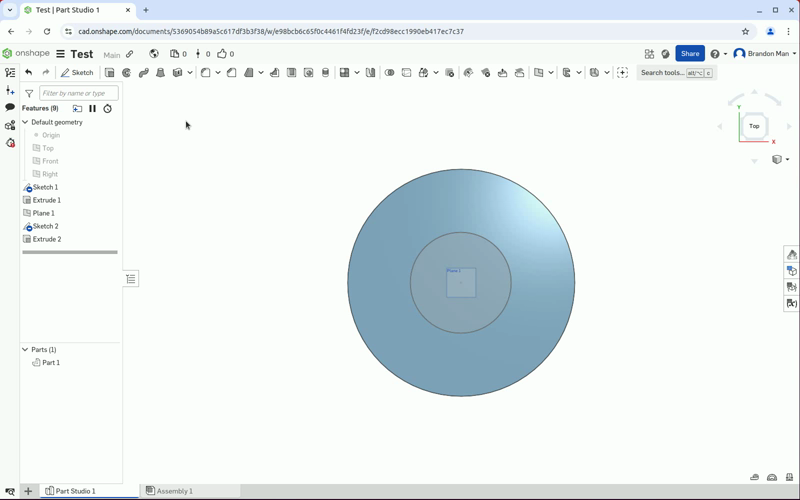
key(shift+7)
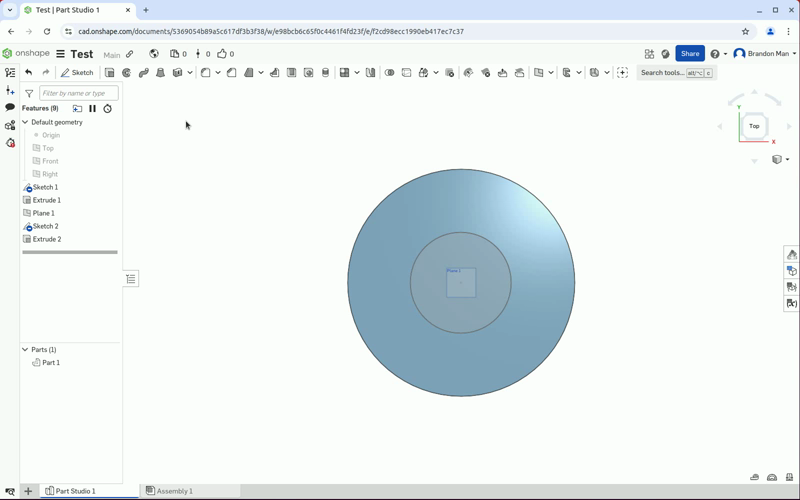
key(up, 3)
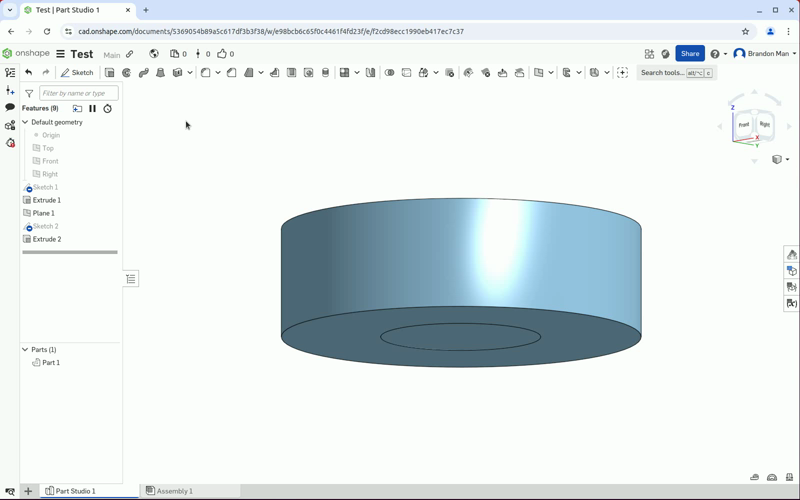
key(left, 3)
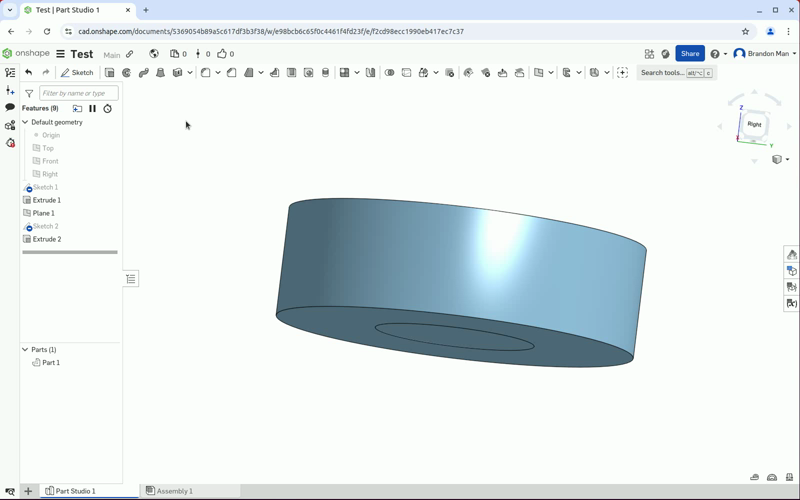
key(right, 3)
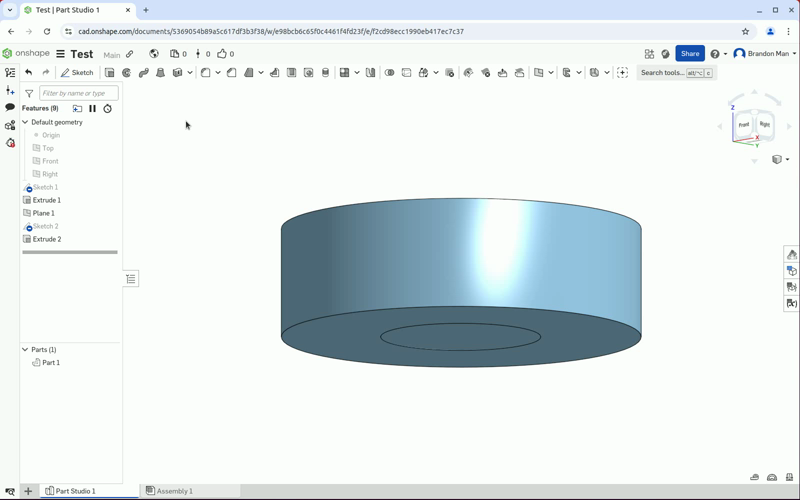
key(down, 3)
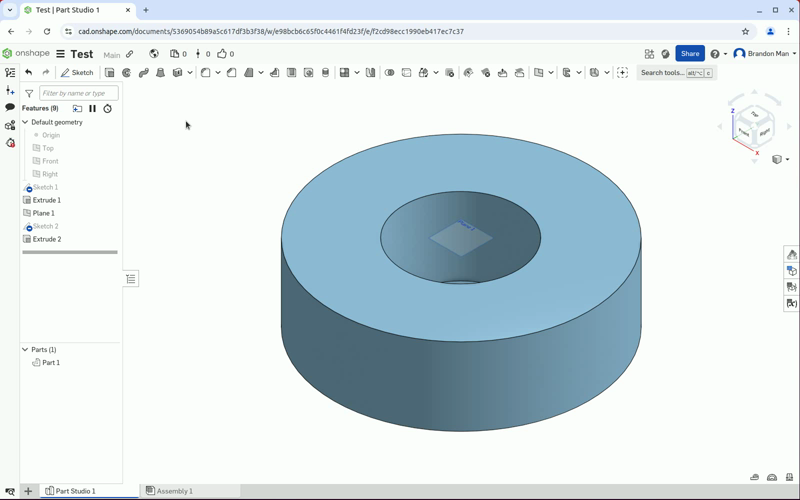
mouse_move(73, 189)
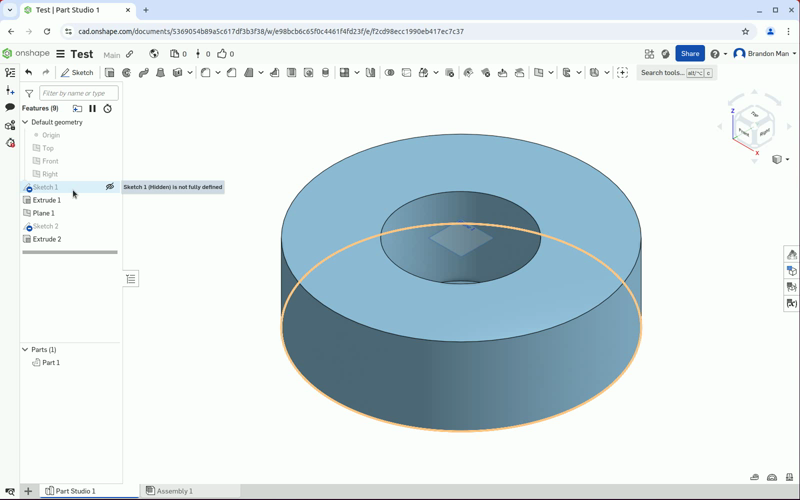
click(73, 189)